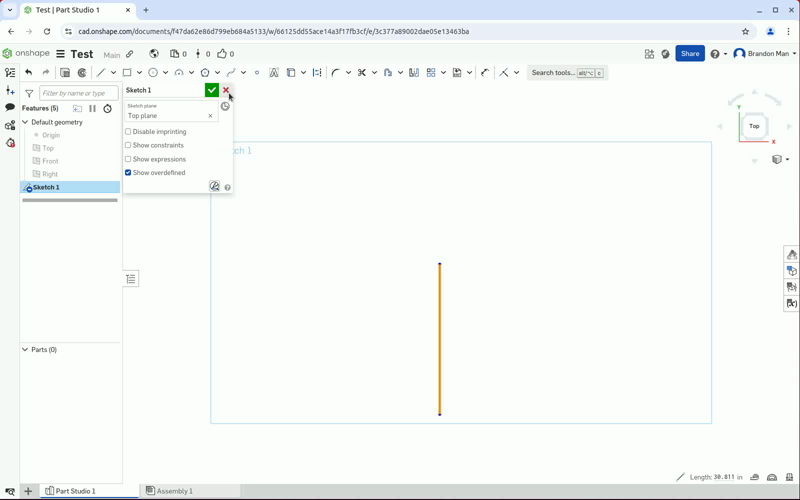
key(shift+h)
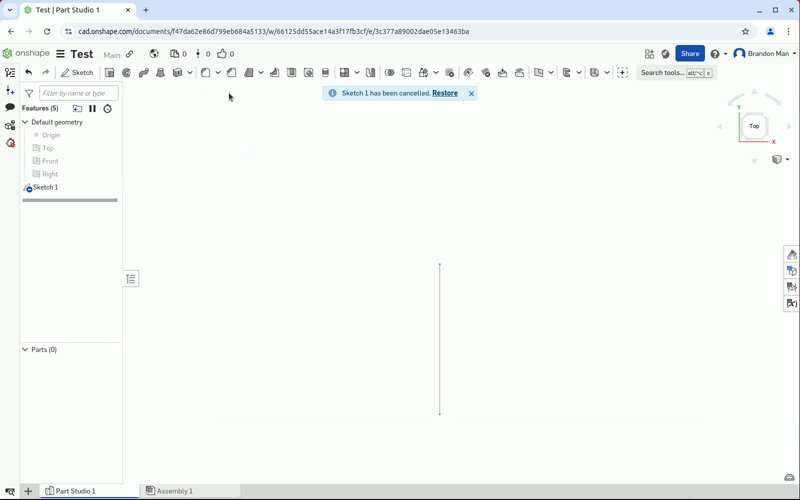
key(shift+s)
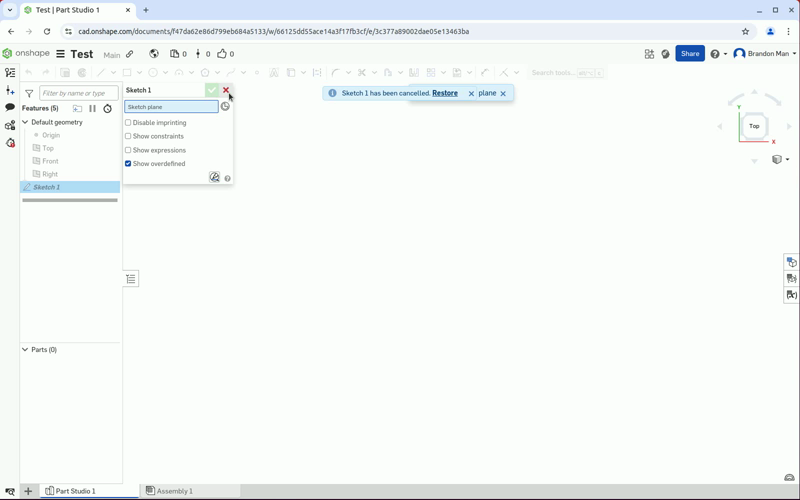
mouse_move(73, 150)
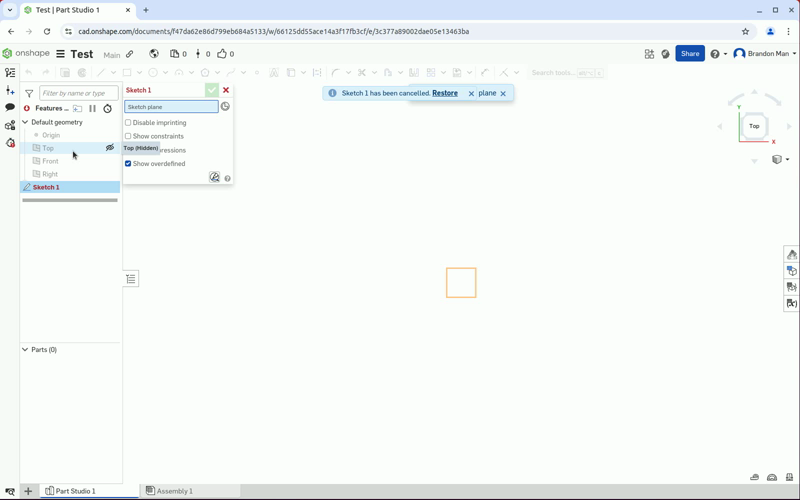
click(73, 150)
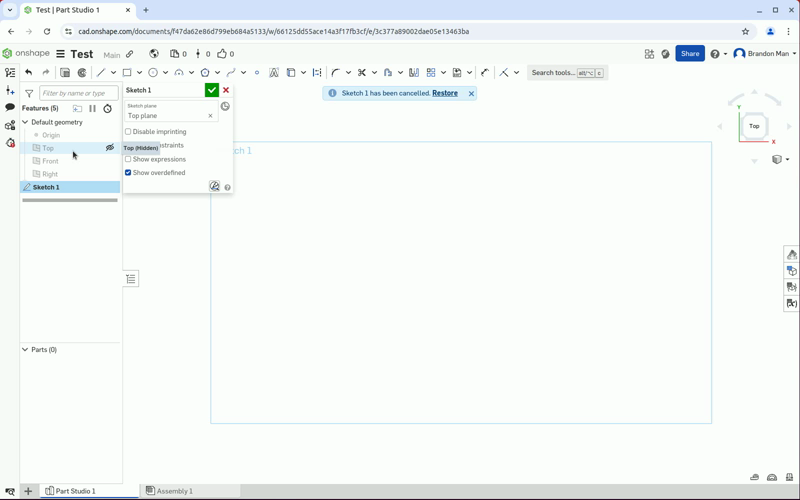
mouse_move(73, 352)
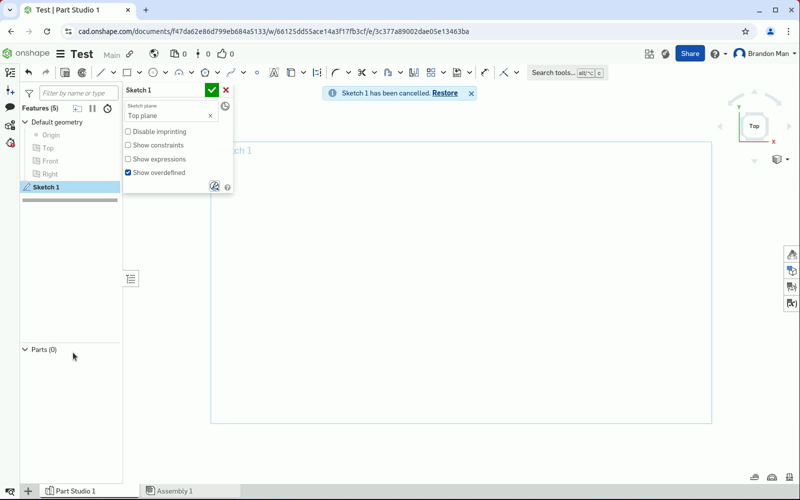
key(y)
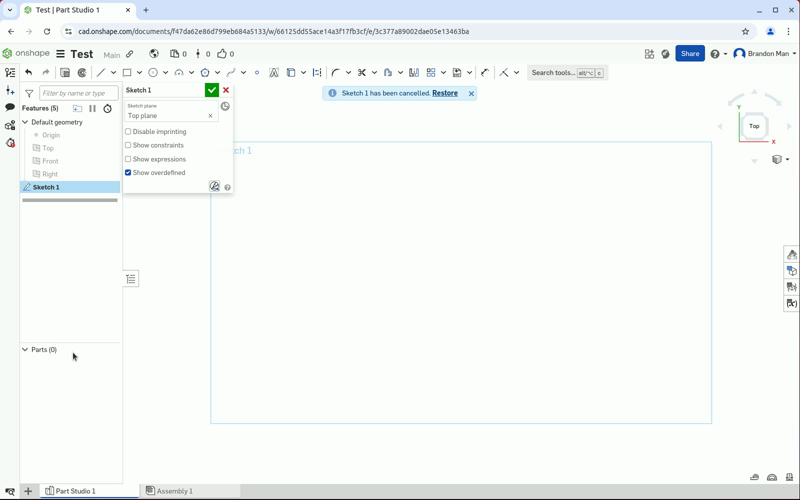
key(c)
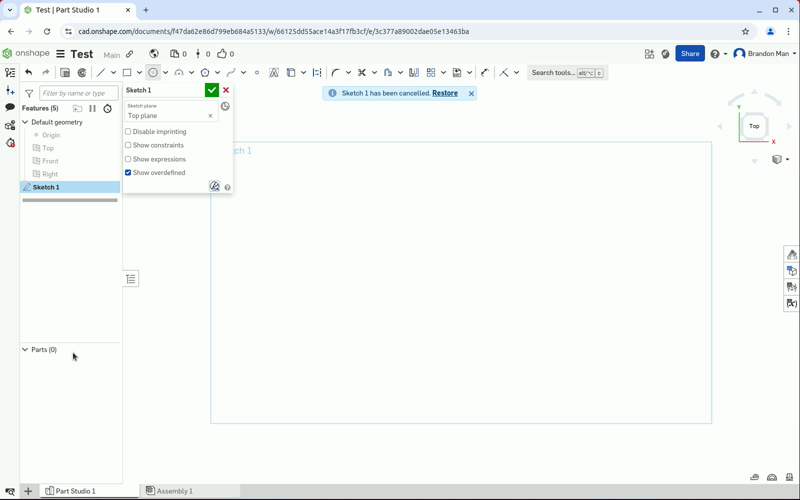
key_down(shift)
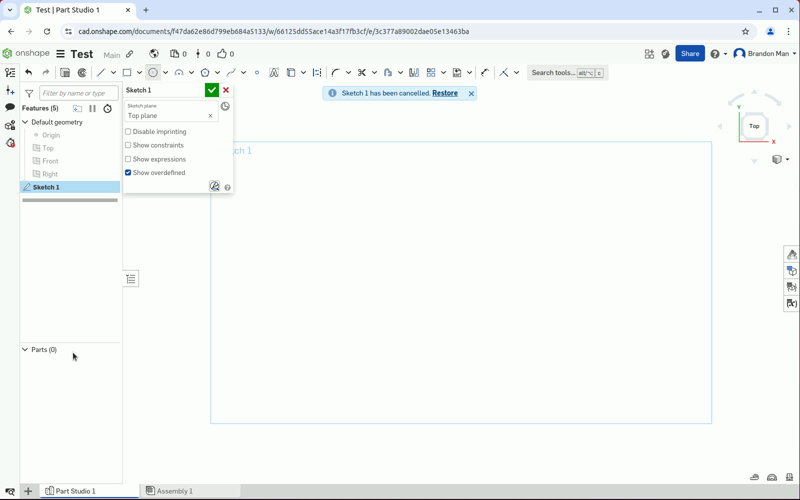
mouse_move(461, 282)
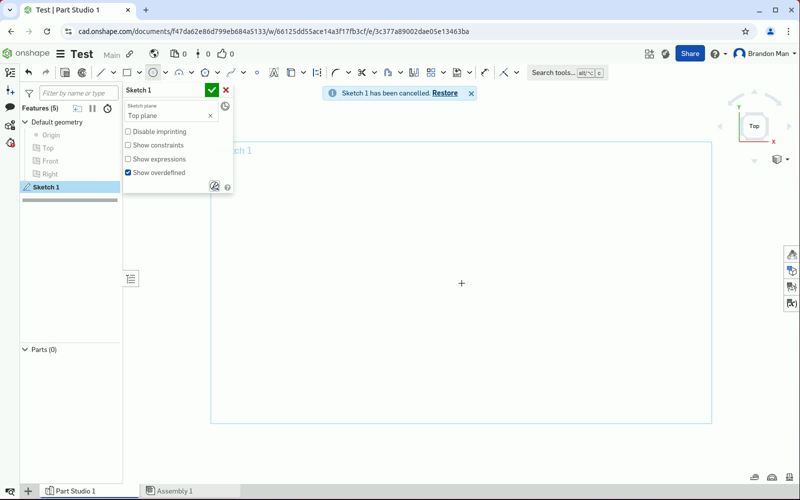
click(461, 282)
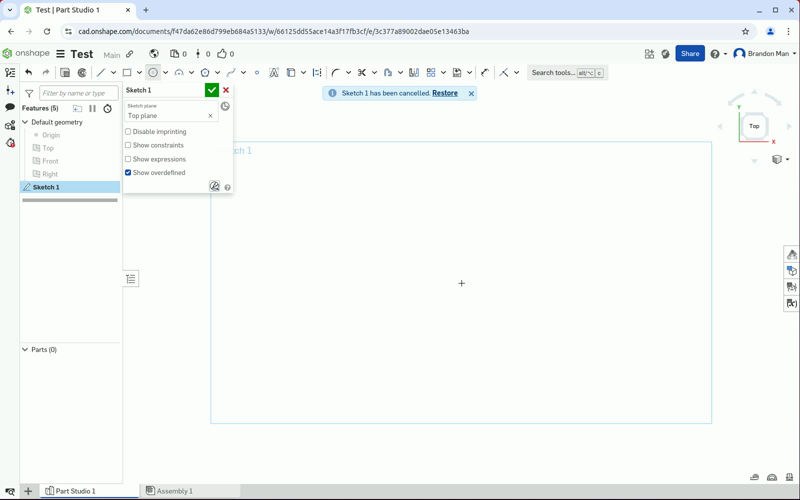
key_up(shift)
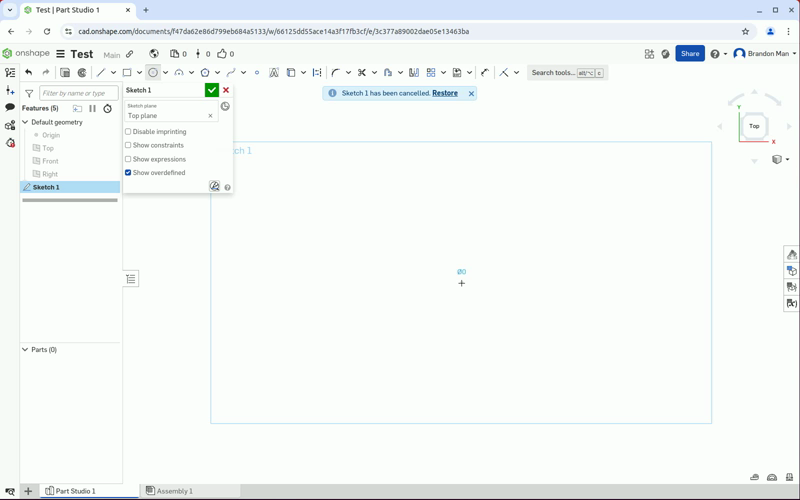
mouse_move(508, 282)
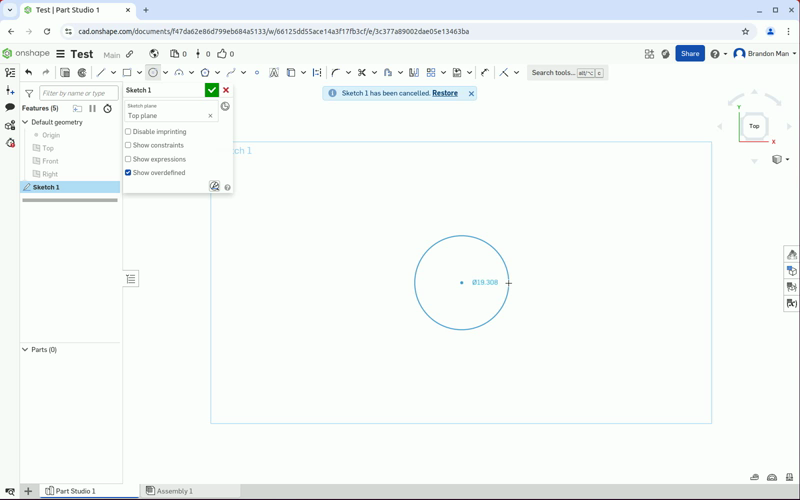
click(508, 282)
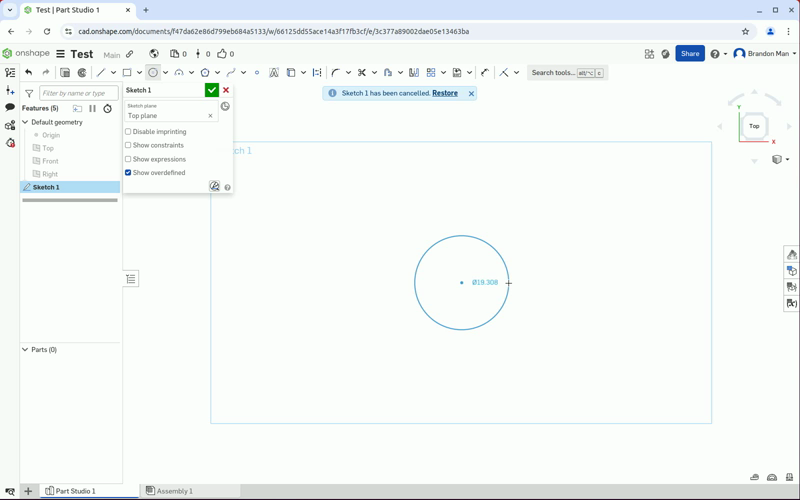
key(esc)
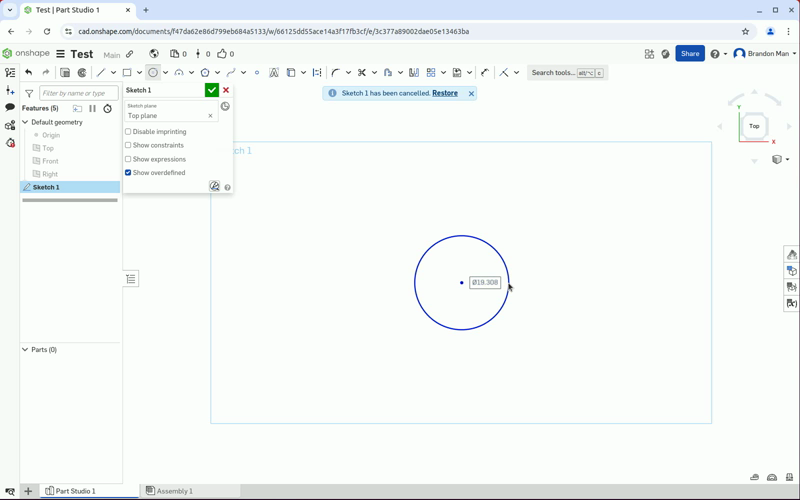
mouse_move(457, 265)
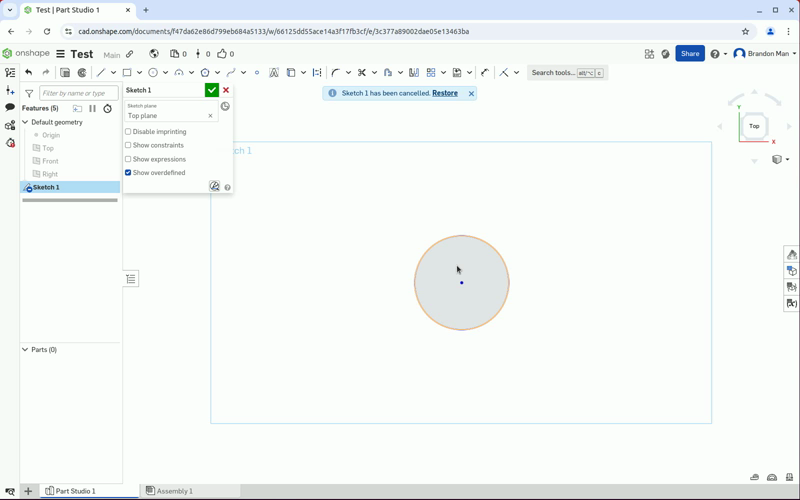
click(457, 265)
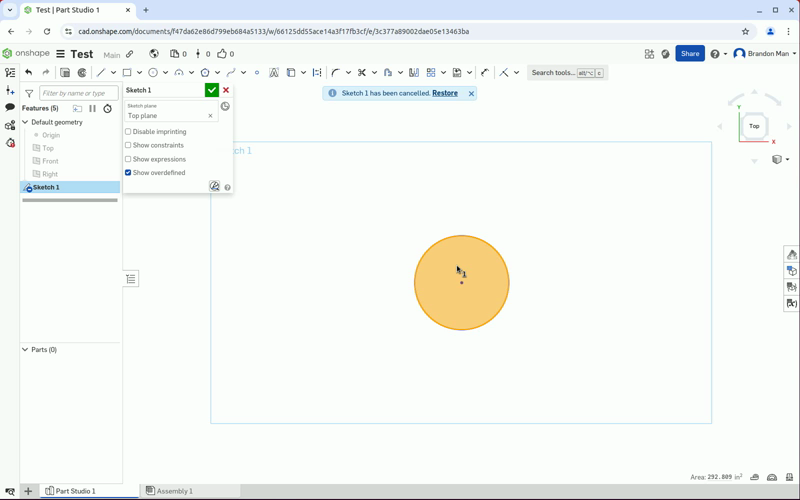
mouse_move(73, 352)
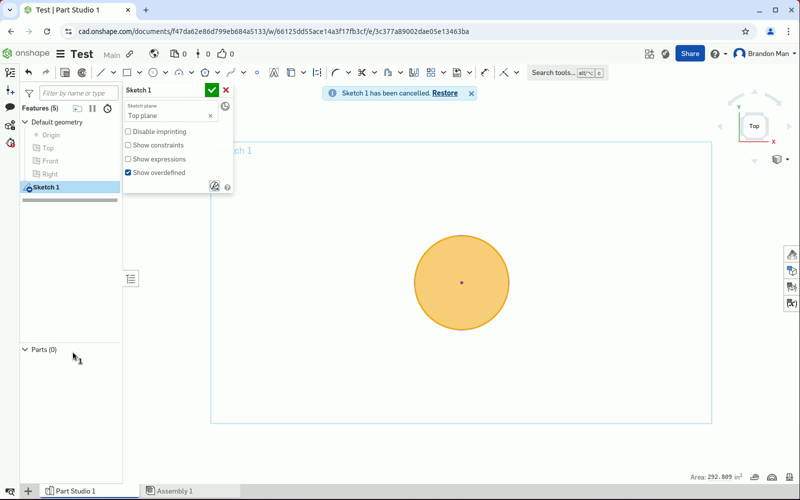
key(shift+y)
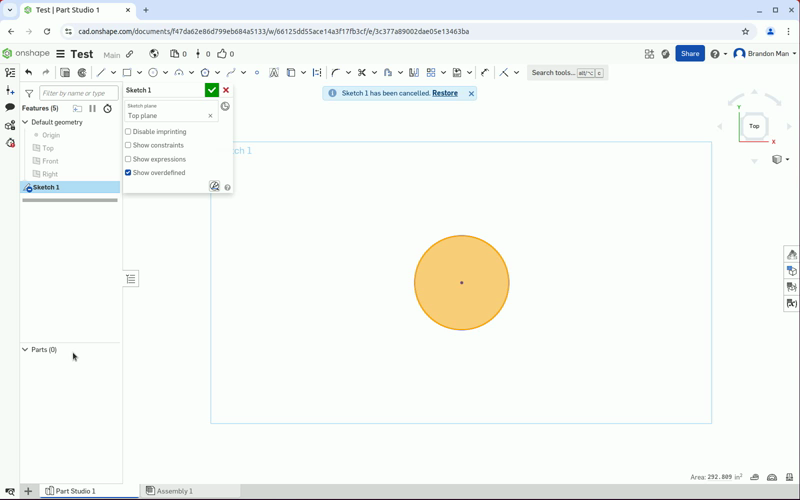
key(shift+e)
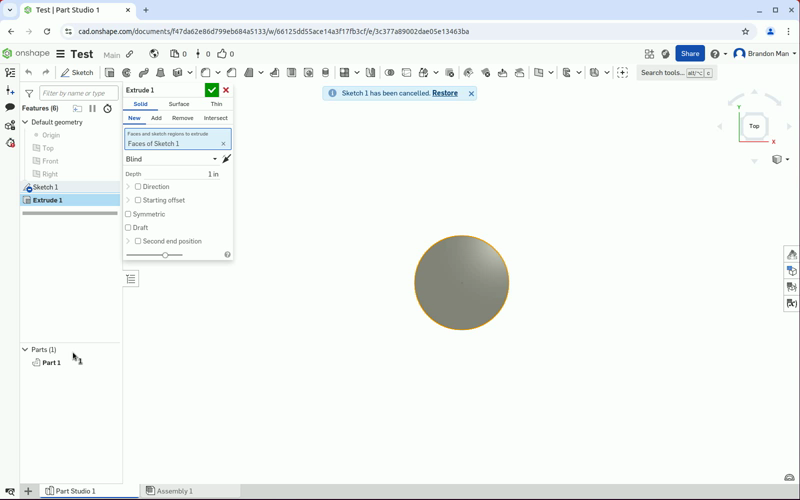
mouse_move(143, 106)
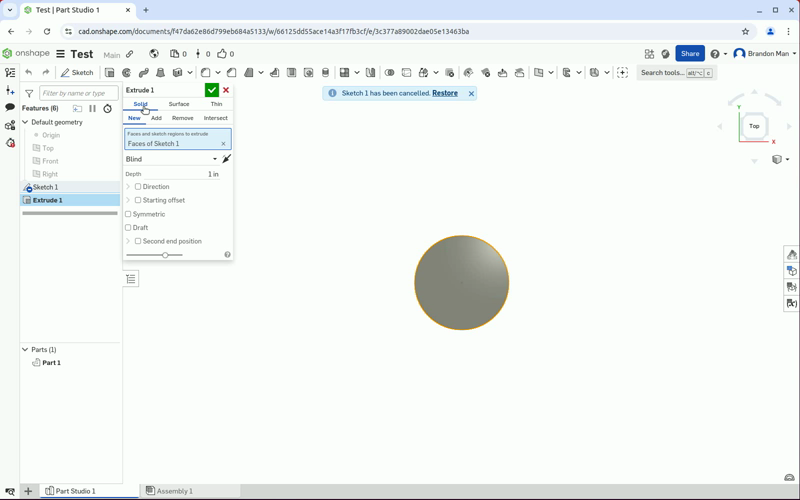
click(143, 106)
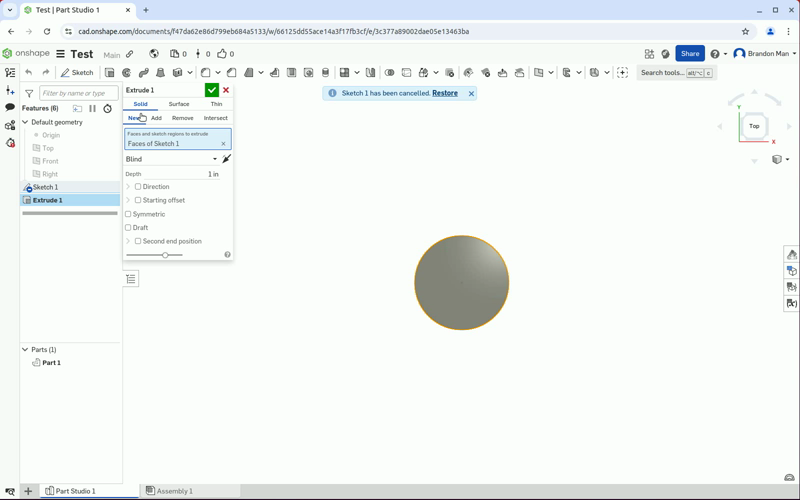
mouse_move(137, 120)
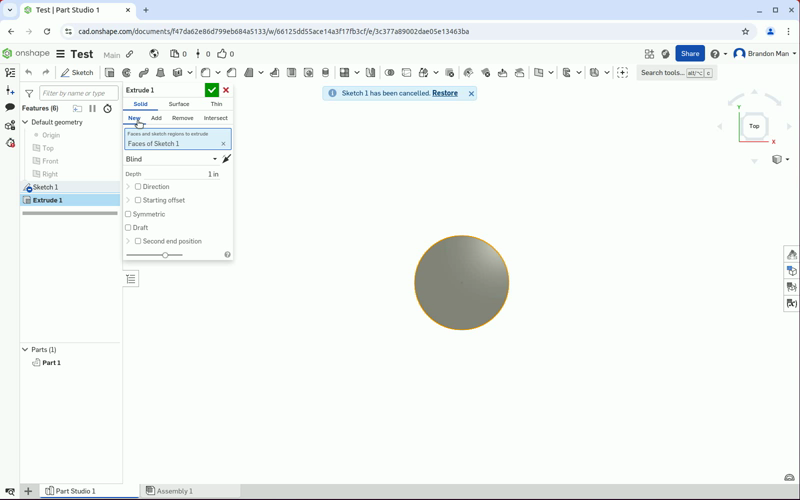
click(137, 120)
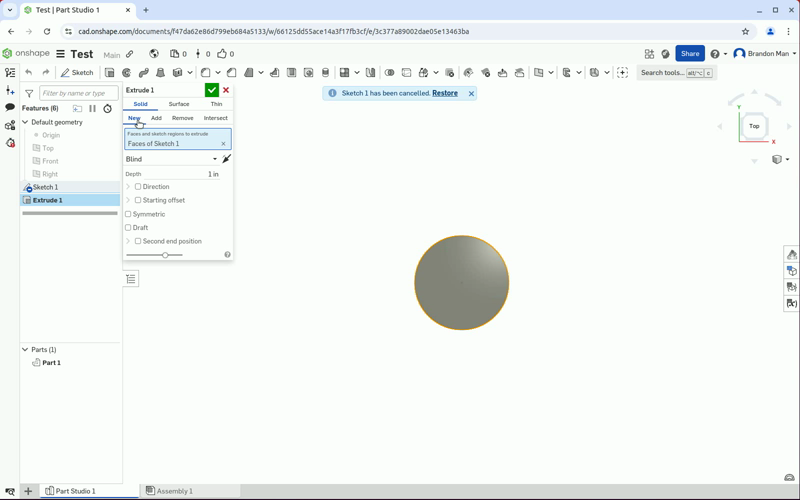
key(tab, 4)
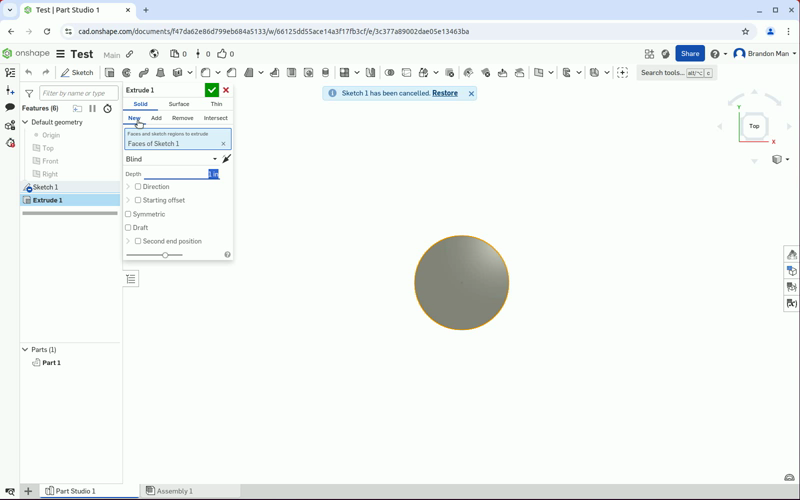
text(23.108)
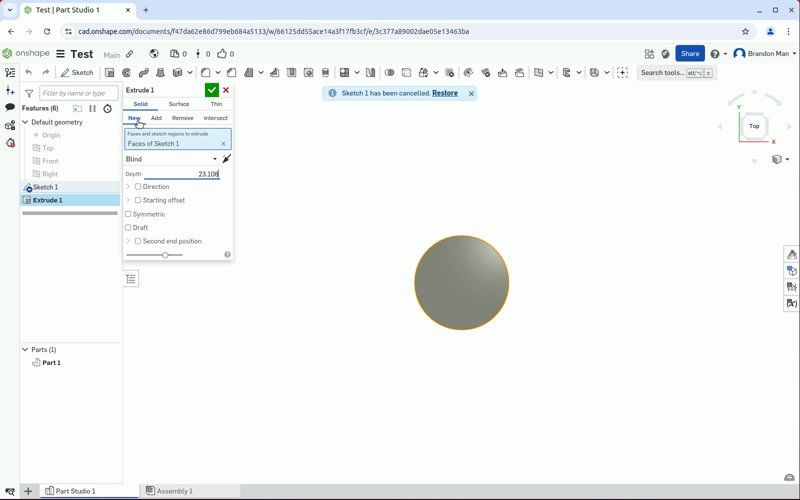
key(enter)
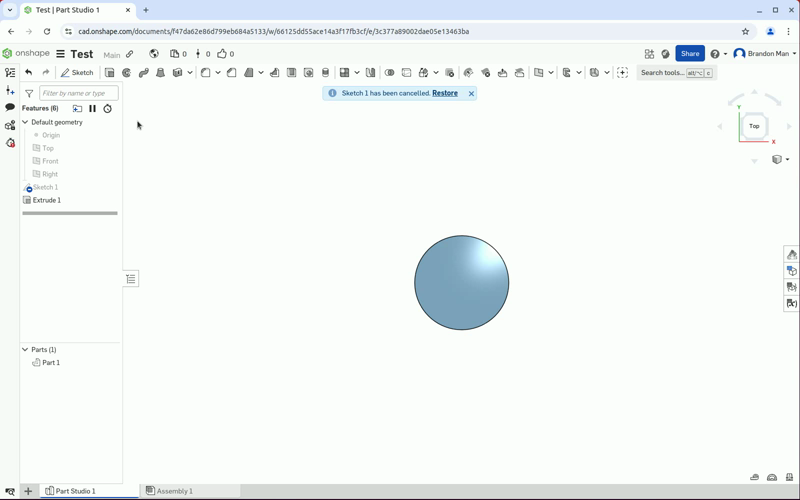
key(shift+h)
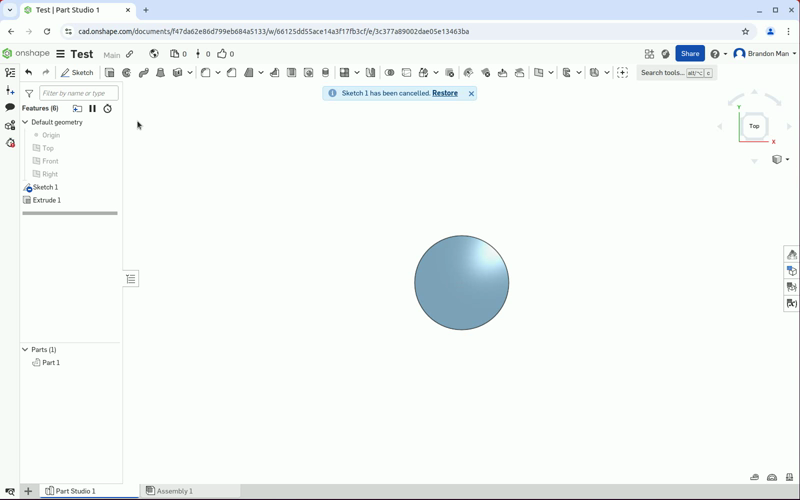
key(shift+h)
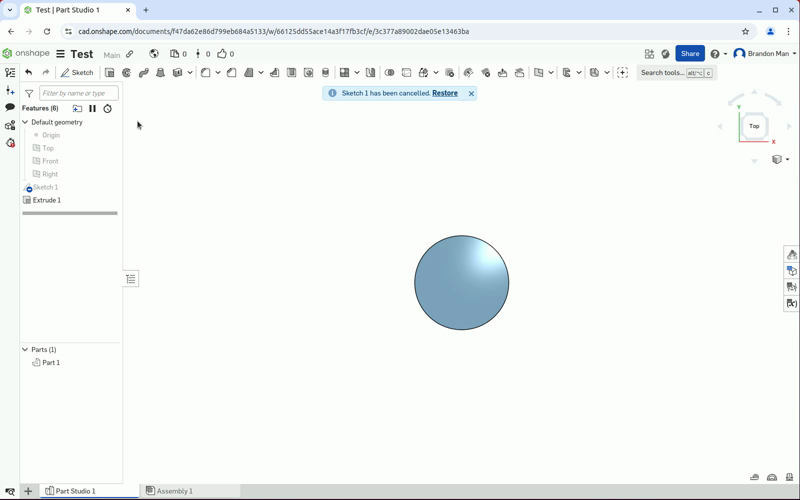
mouse_move(73, 189)
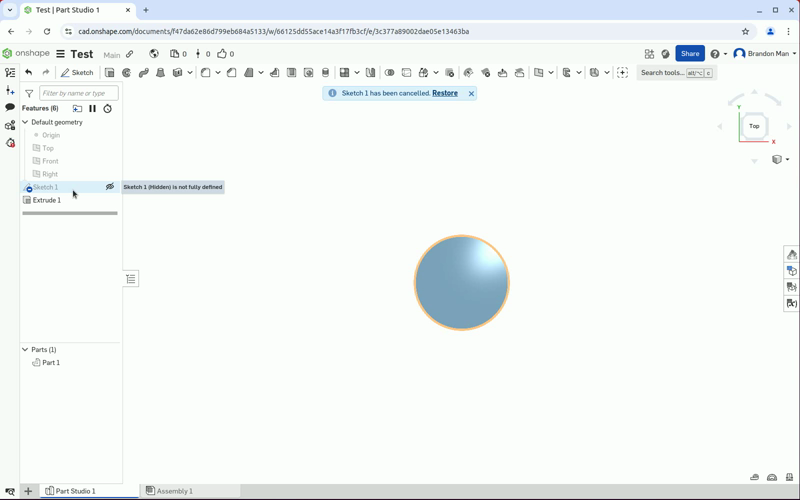
click(73, 189)
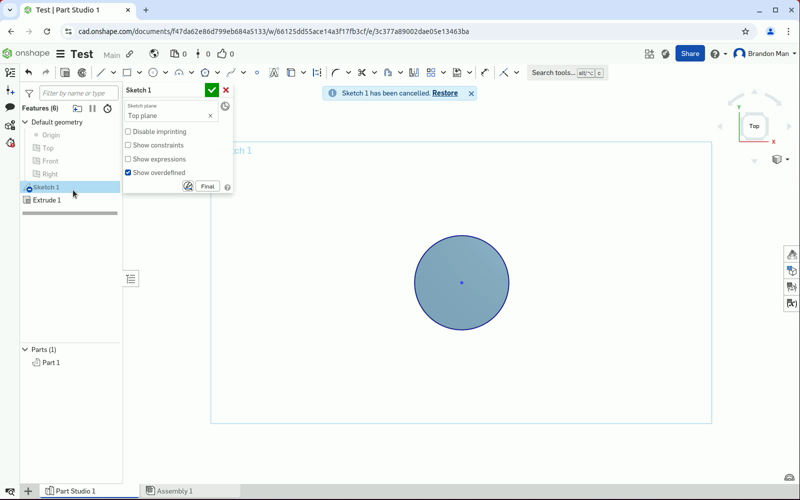
mouse_move(229, 92)
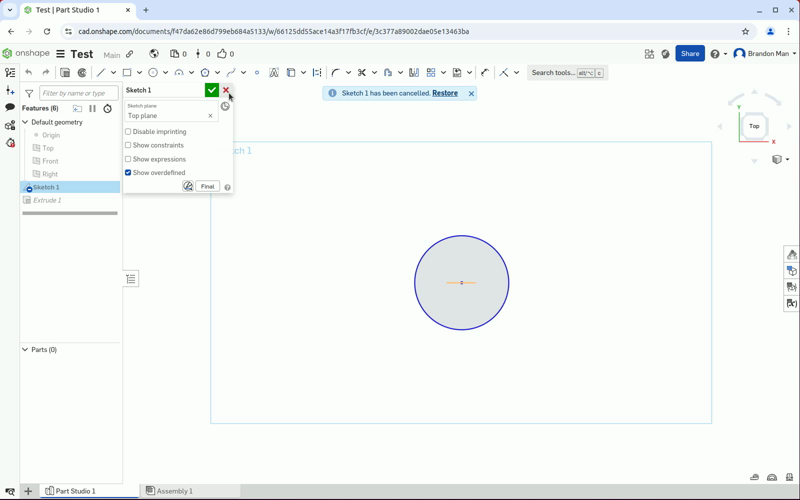
click(229, 92)
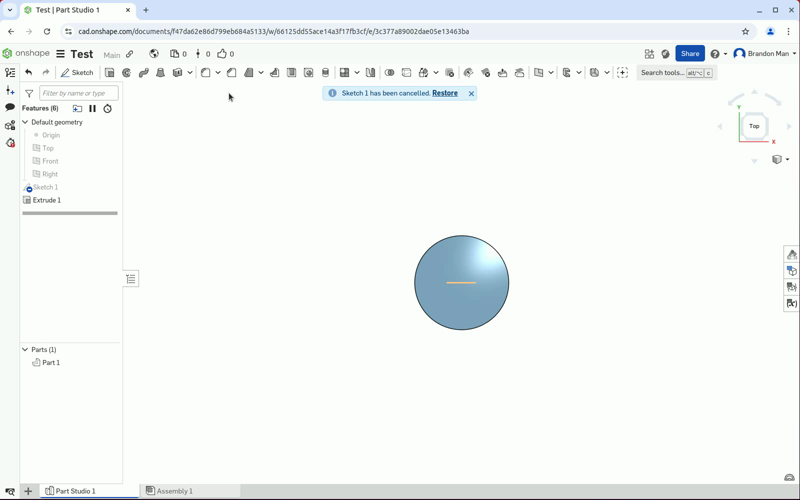
mouse_move(541, 75)
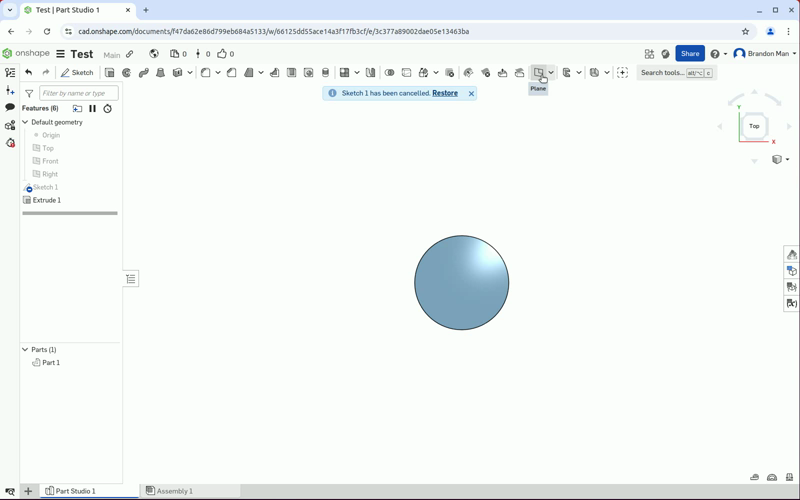
click(541, 75)
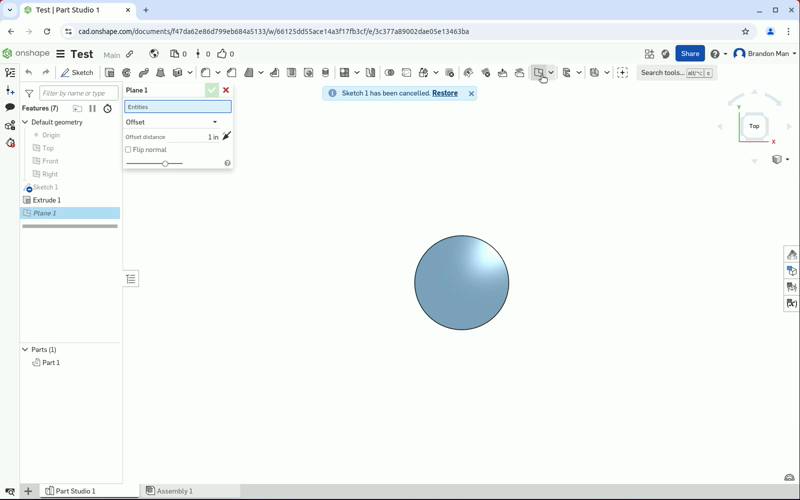
mouse_move(73, 150)
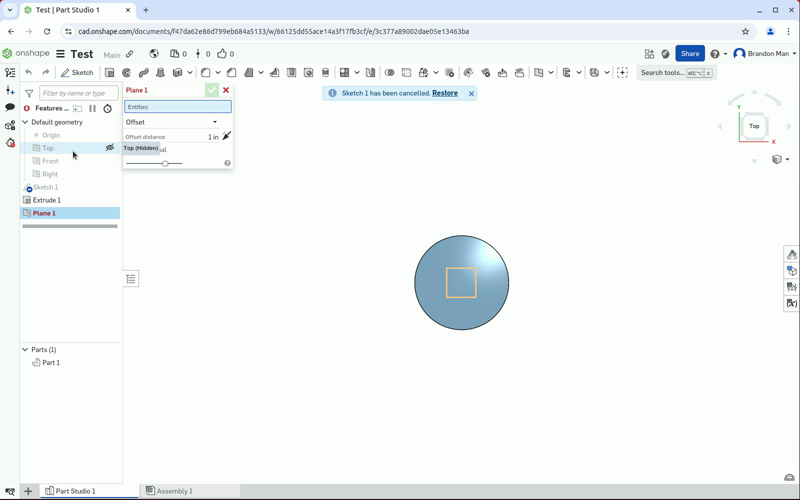
click(73, 150)
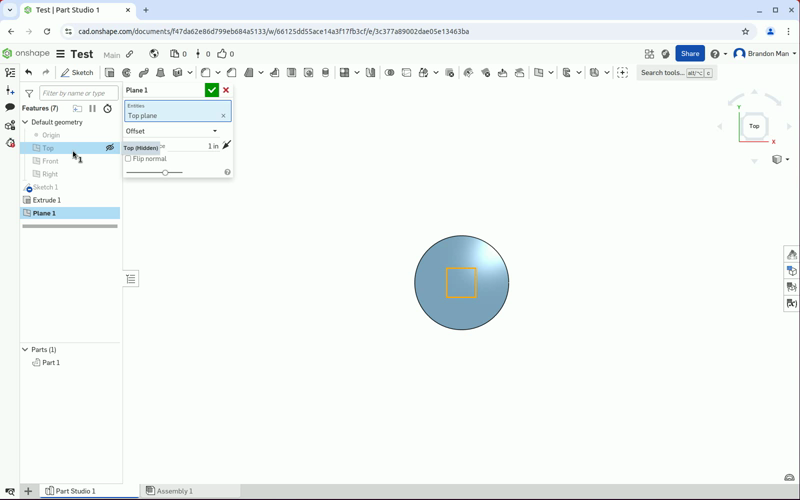
key(tab, 2)
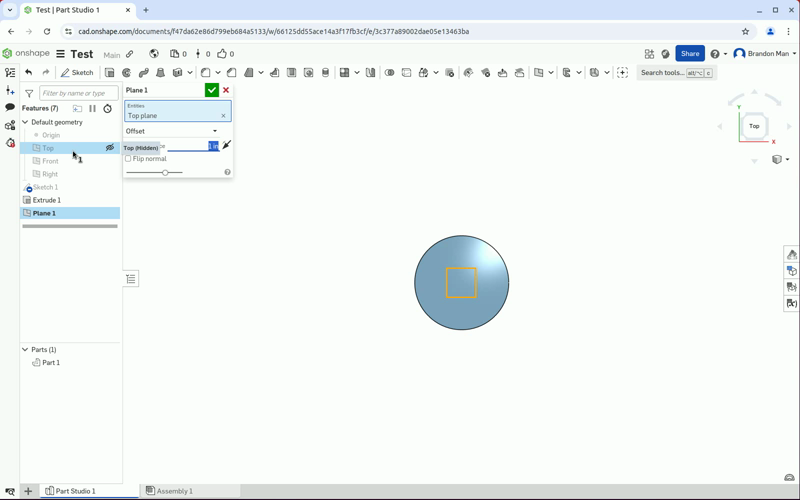
text(23.108)
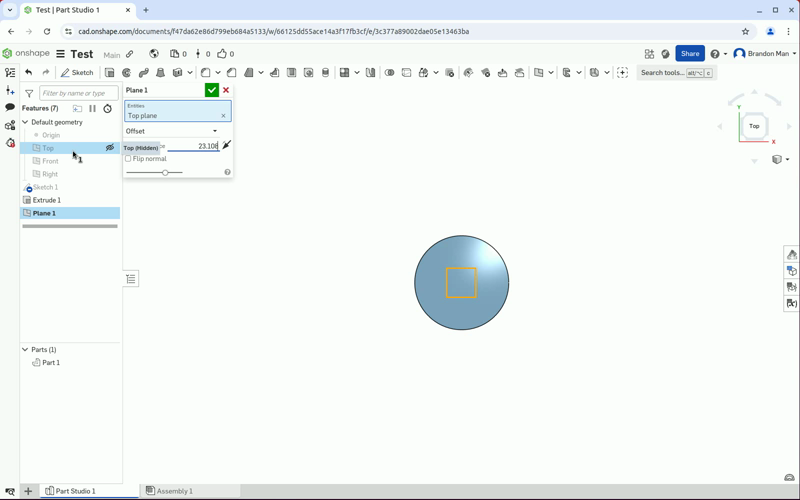
key(enter, 2)
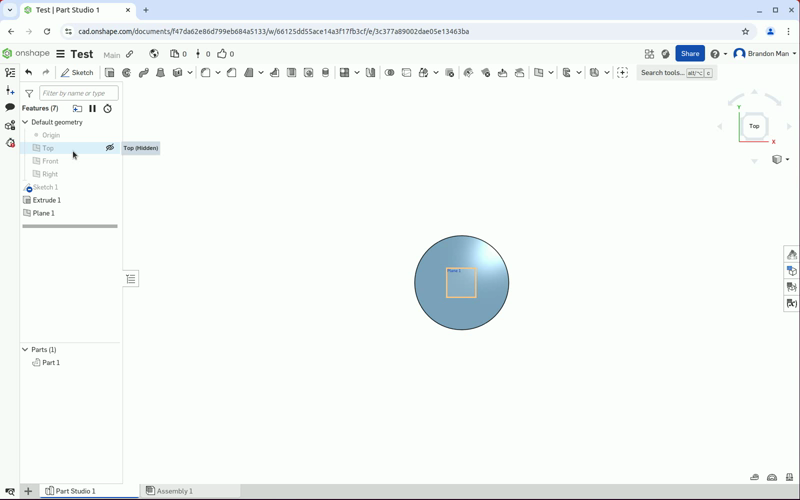
key(shift+s)
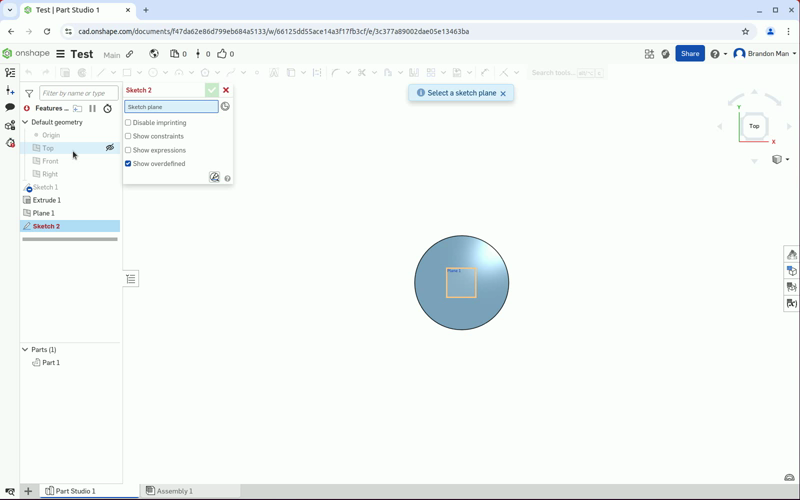
mouse_move(73, 215)
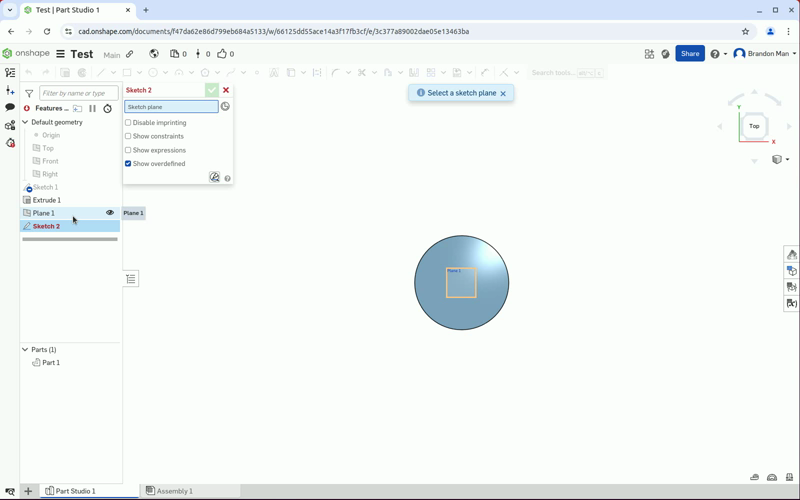
click(73, 215)
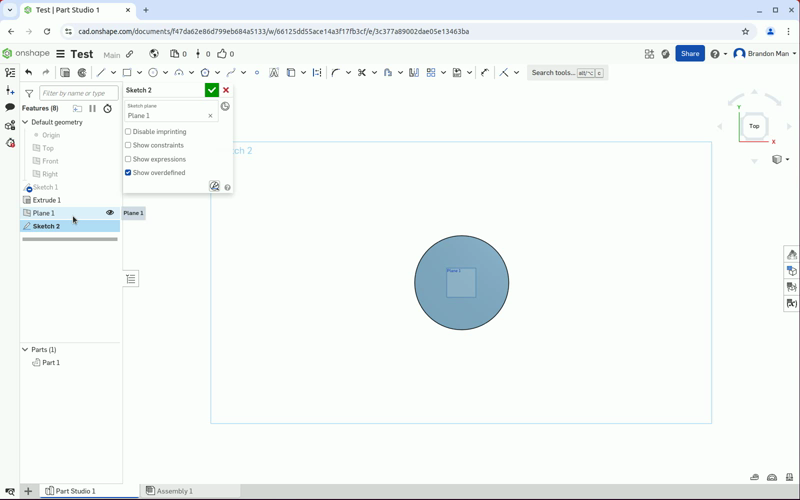
mouse_move(73, 352)
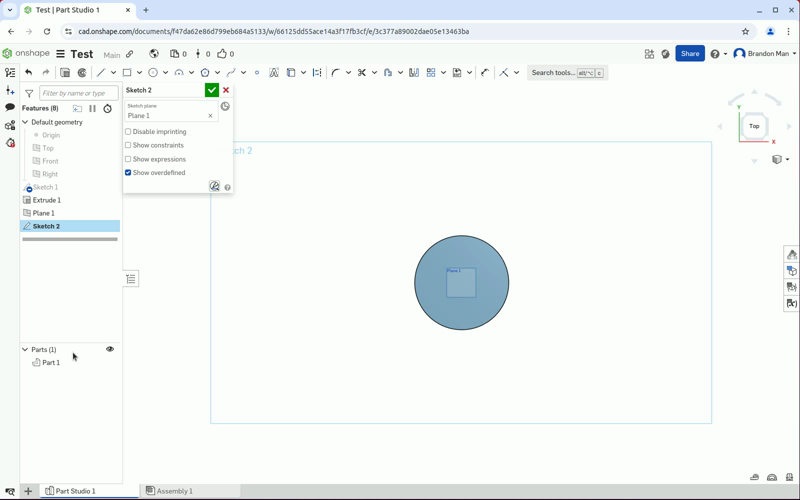
key(y)
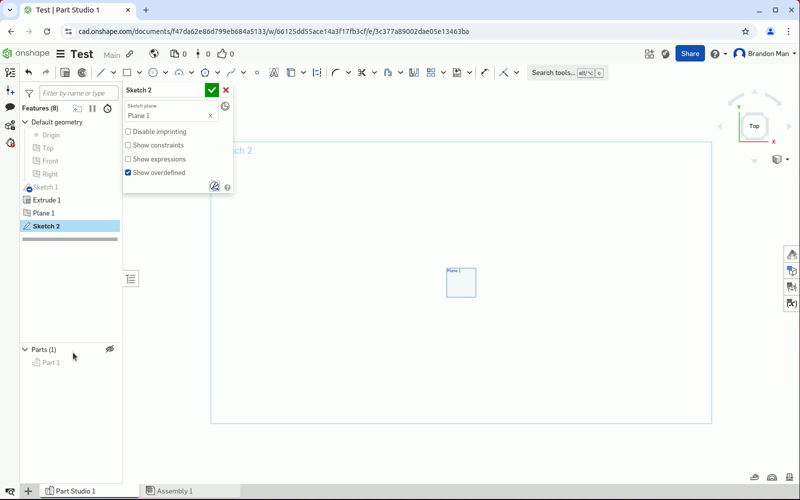
key(c)
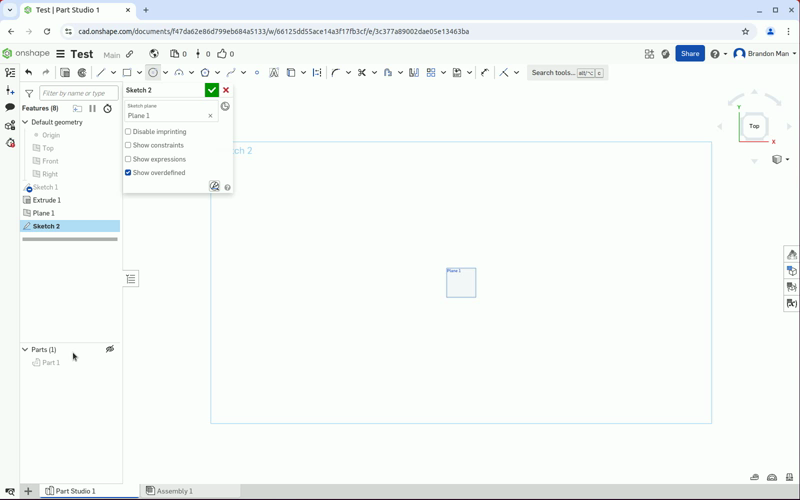
key_down(shift)
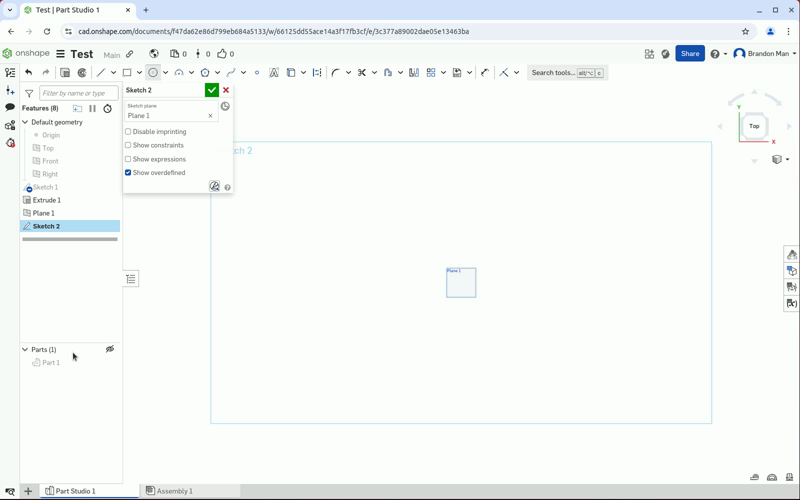
mouse_move(460, 282)
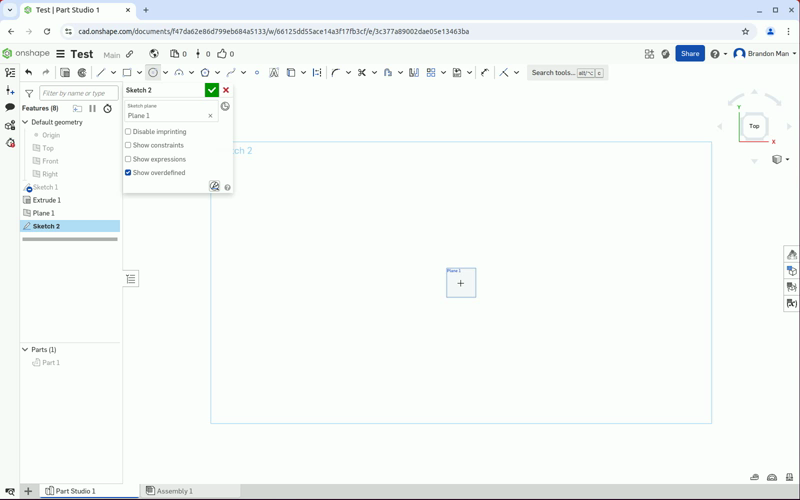
click(460, 282)
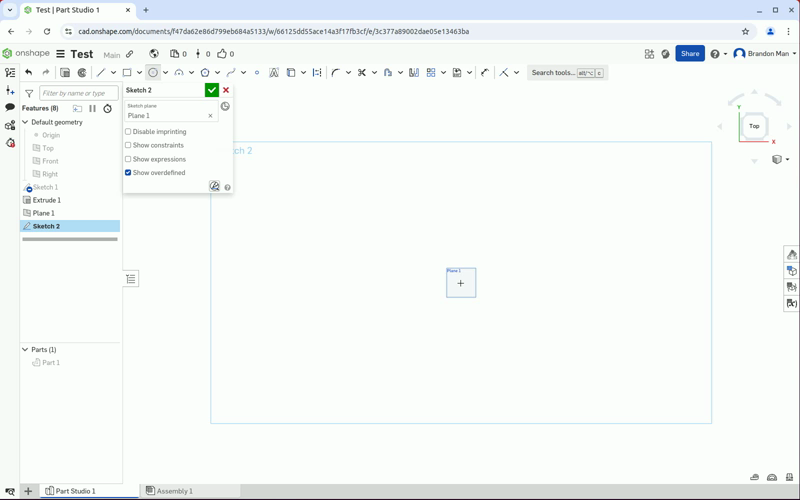
key_up(shift)
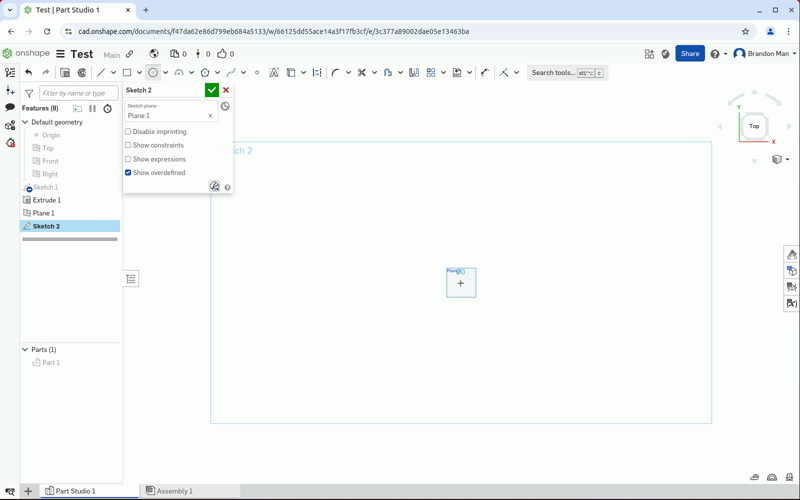
mouse_move(501, 282)
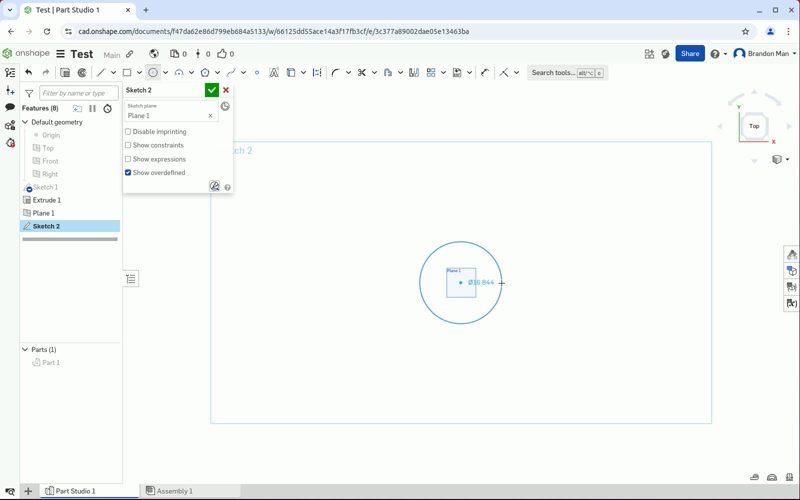
click(501, 282)
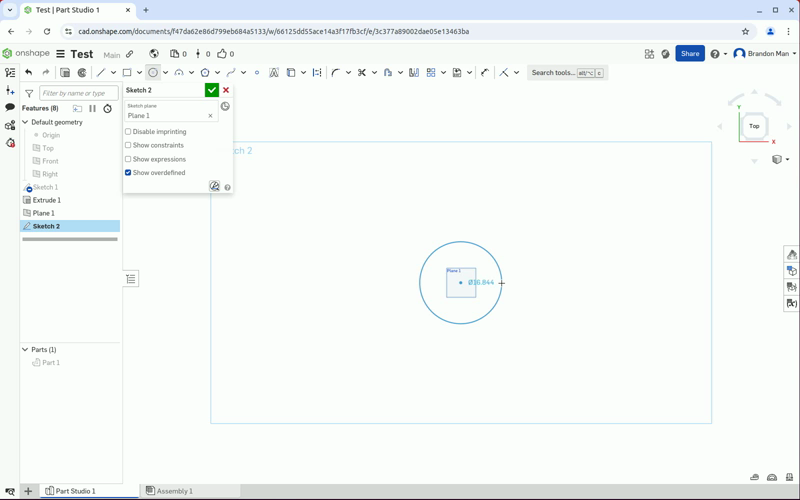
key(esc)
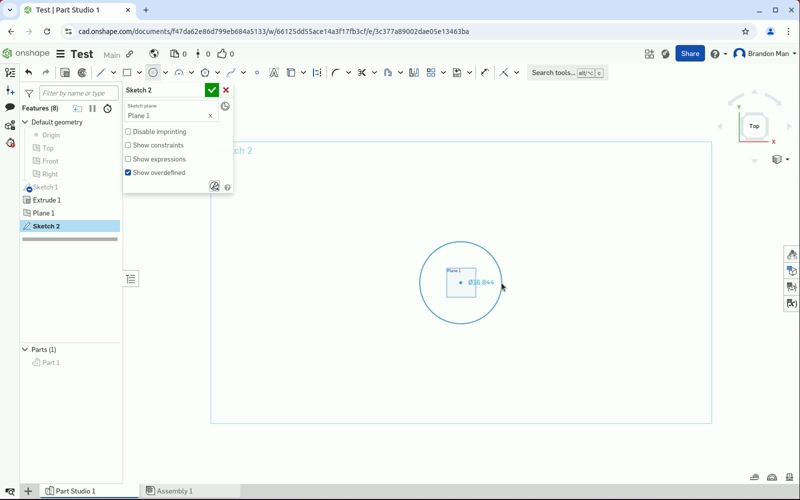
mouse_move(459, 305)
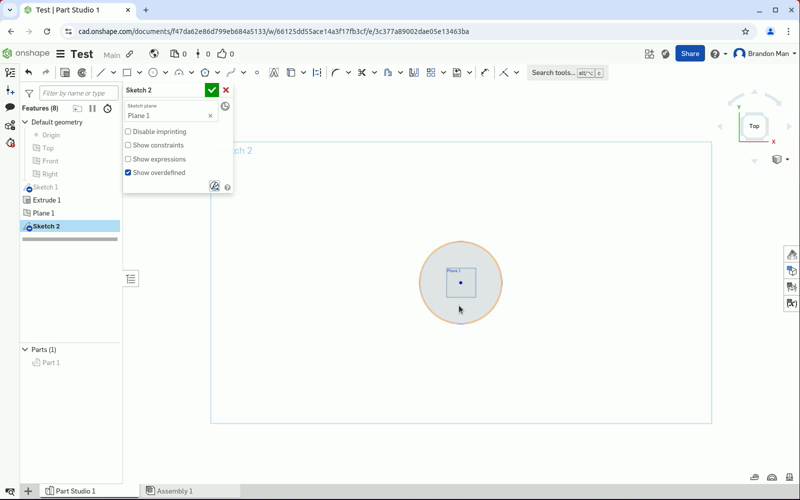
click(459, 305)
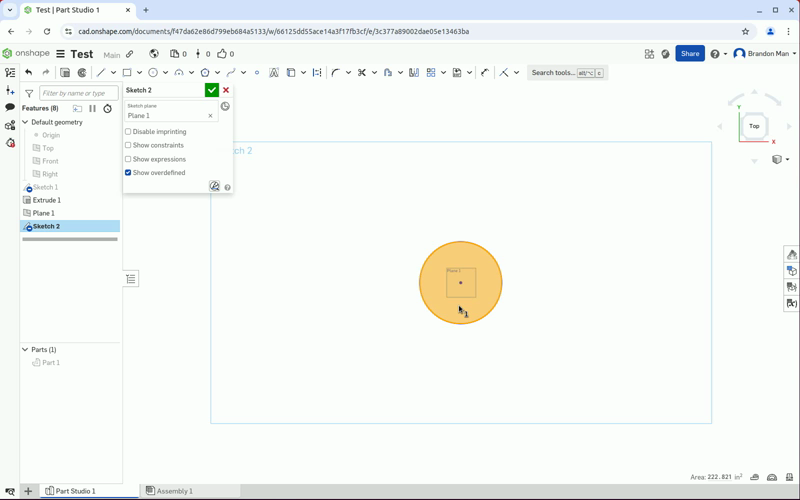
mouse_move(73, 352)
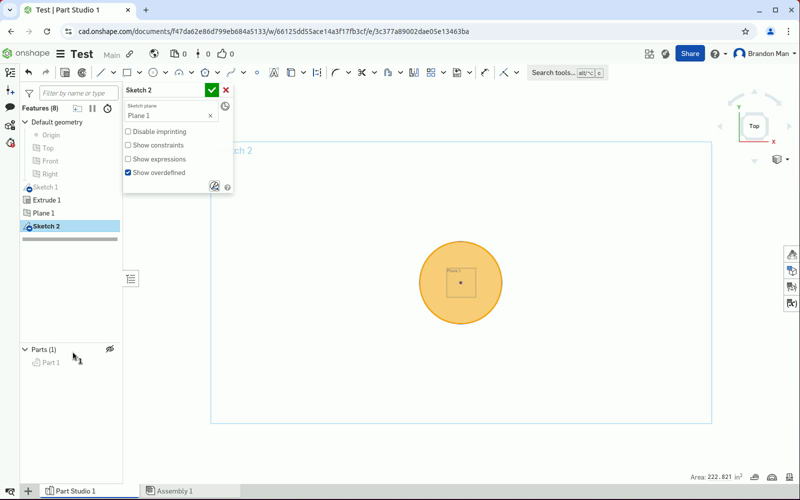
key(shift+y)
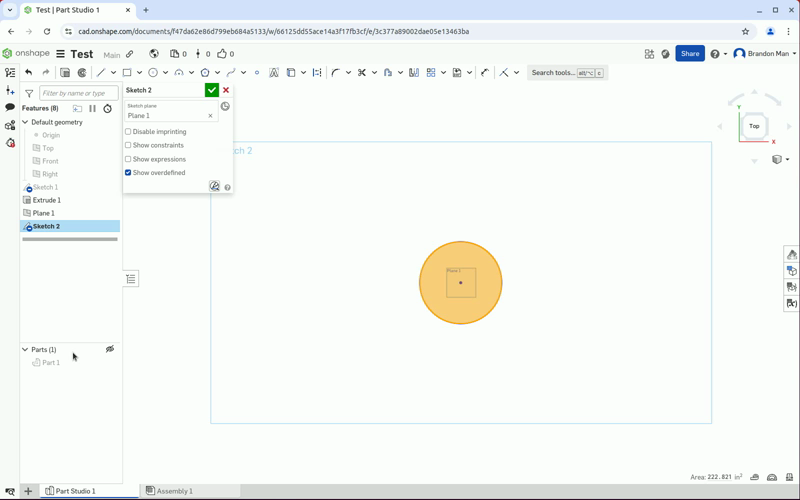
key(shift+e)
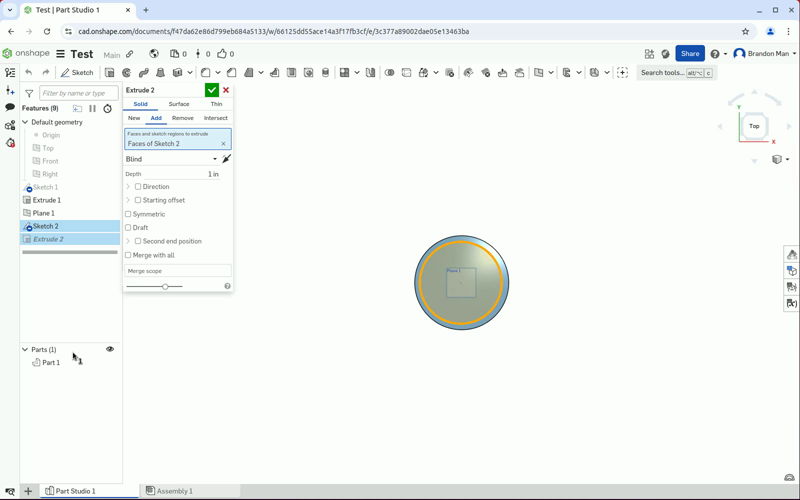
mouse_move(143, 106)
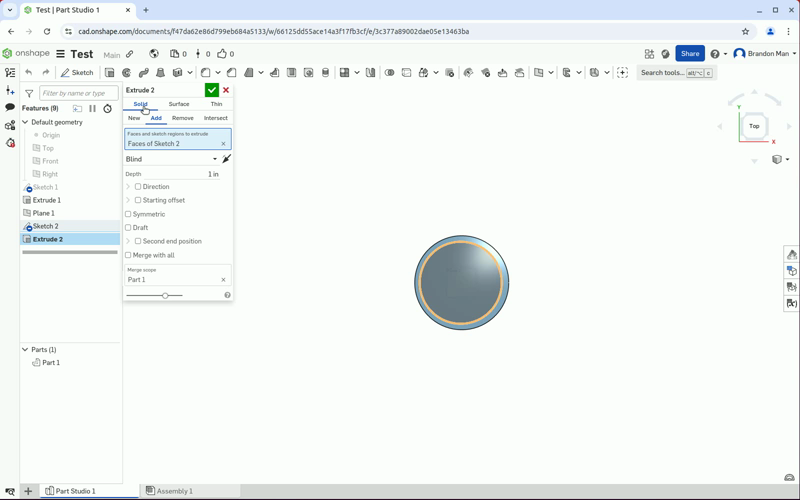
click(143, 106)
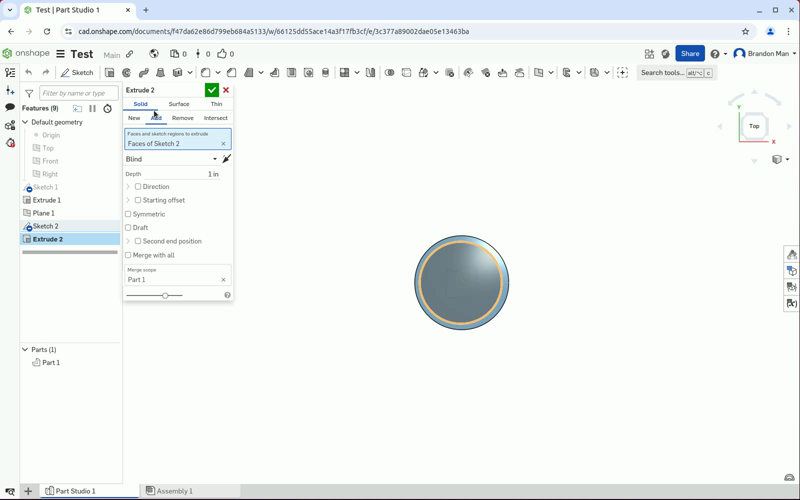
mouse_move(186, 120)
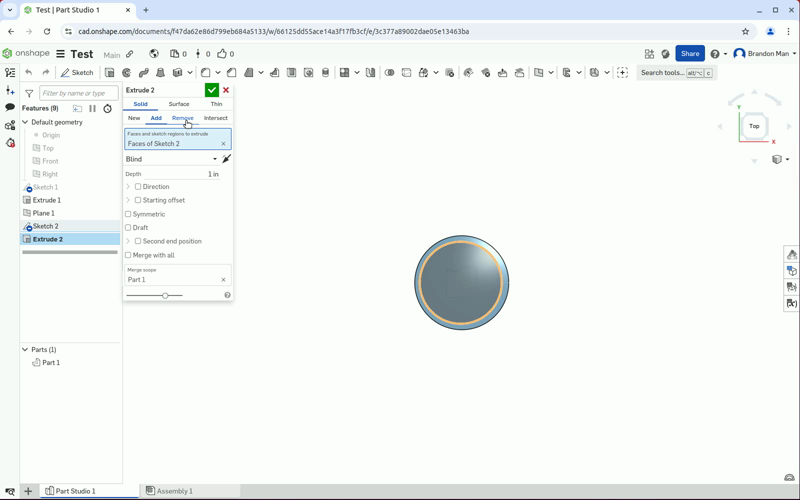
click(186, 120)
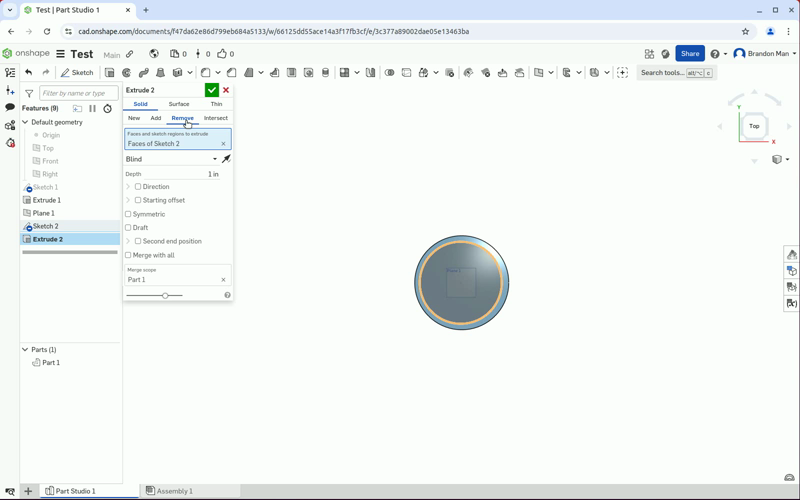
key(tab, 4)
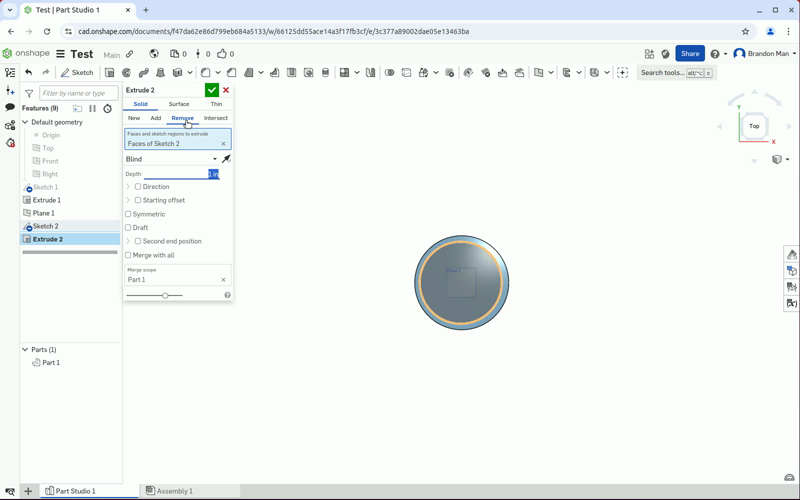
text(22.145)
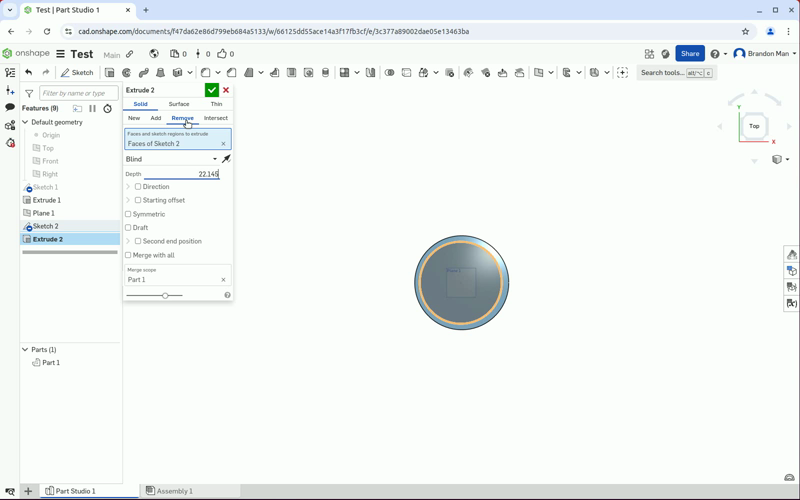
key(tab, 6)
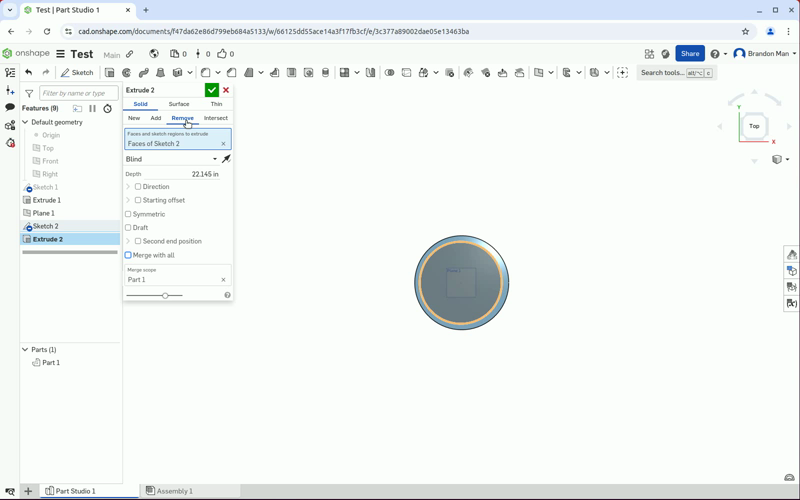
key(space)
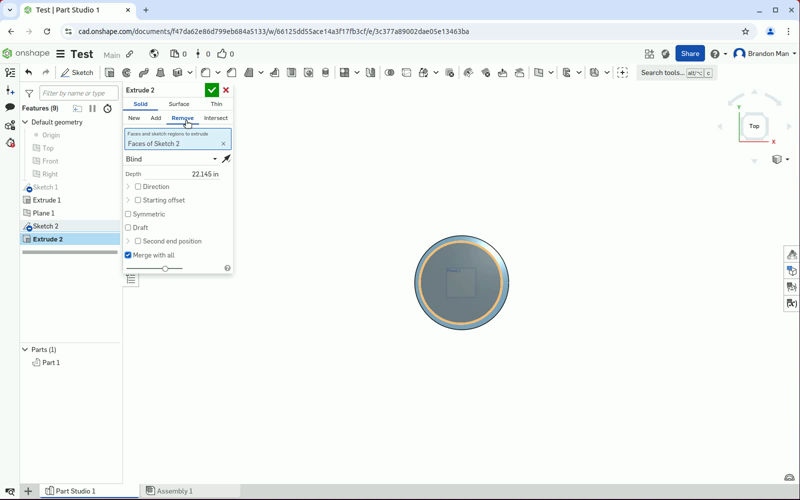
key(enter)
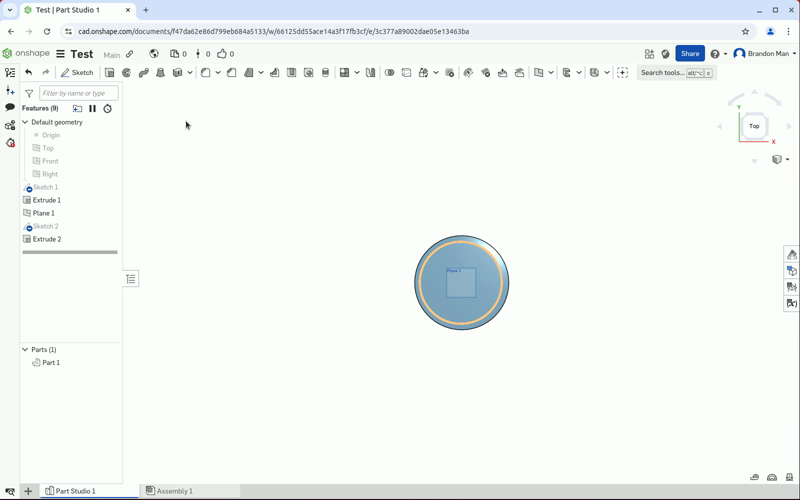
key(shift+h)
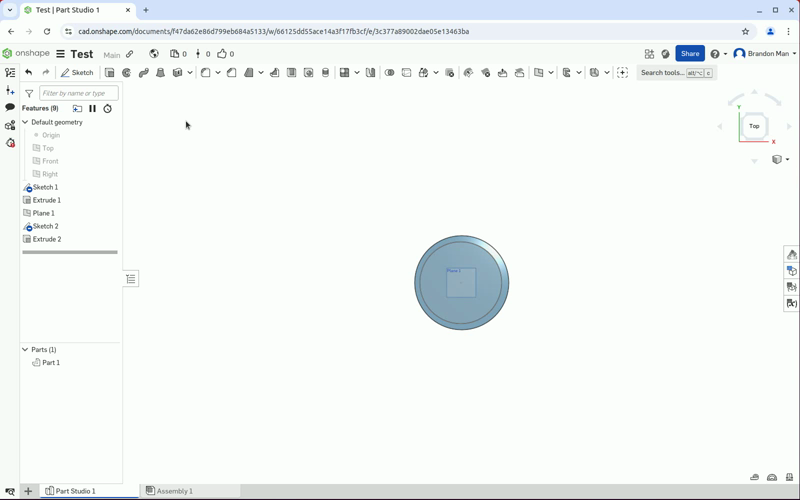
key(shift+h)
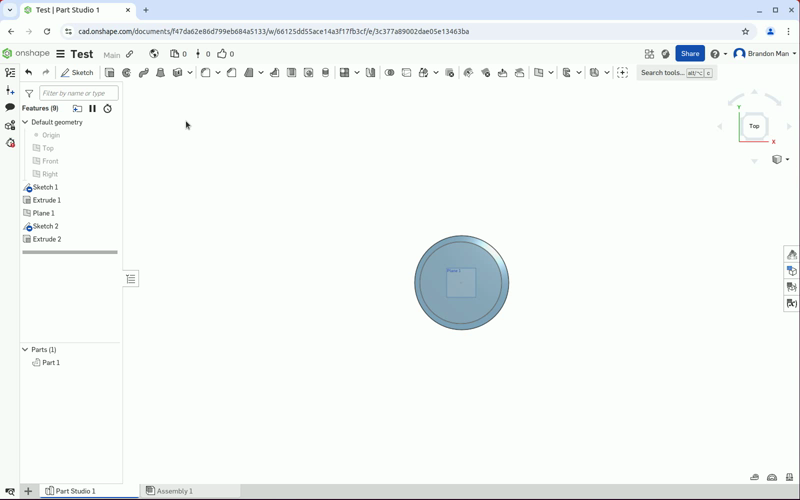
key(shift+7)
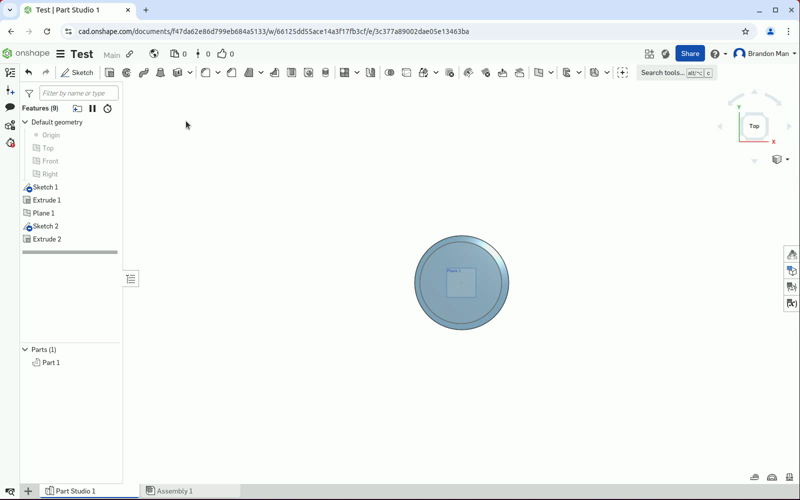
key(up, 3)
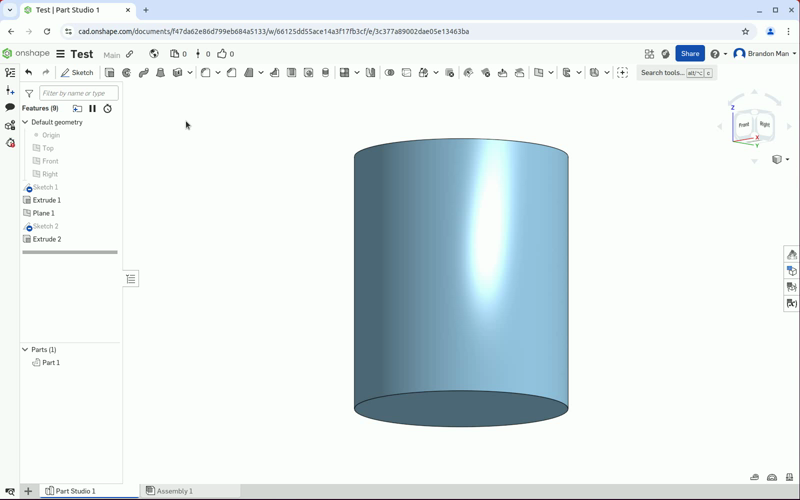
key(left, 3)
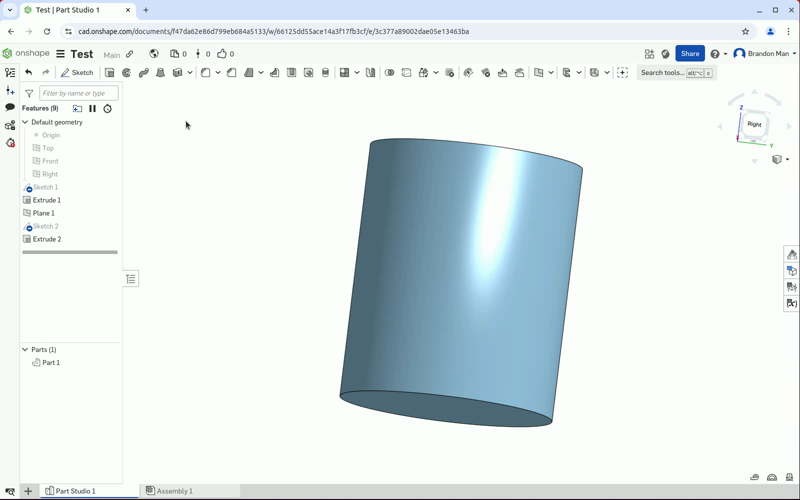
key(right, 3)
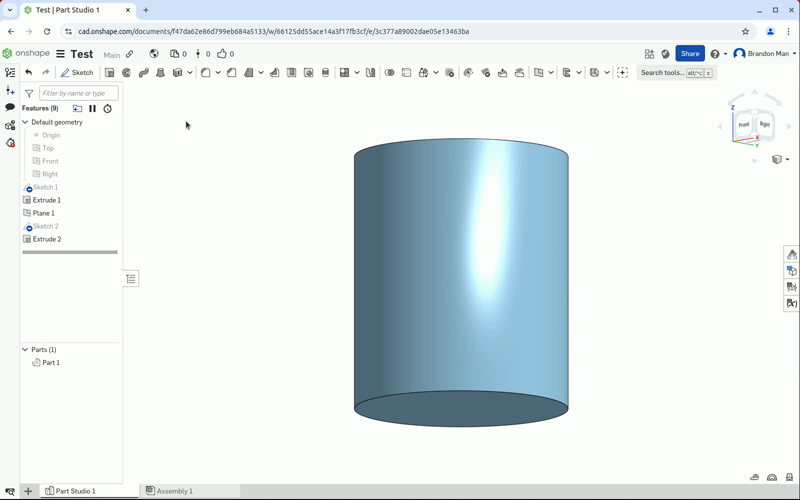
key(down, 3)
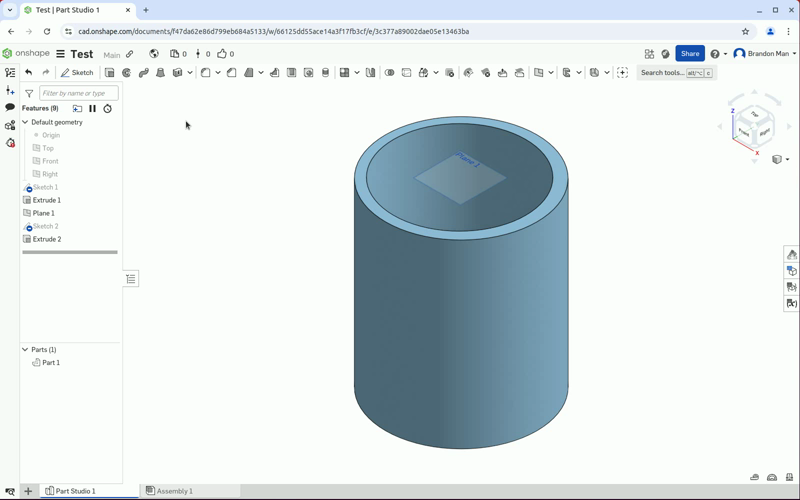
mouse_move(73, 189)
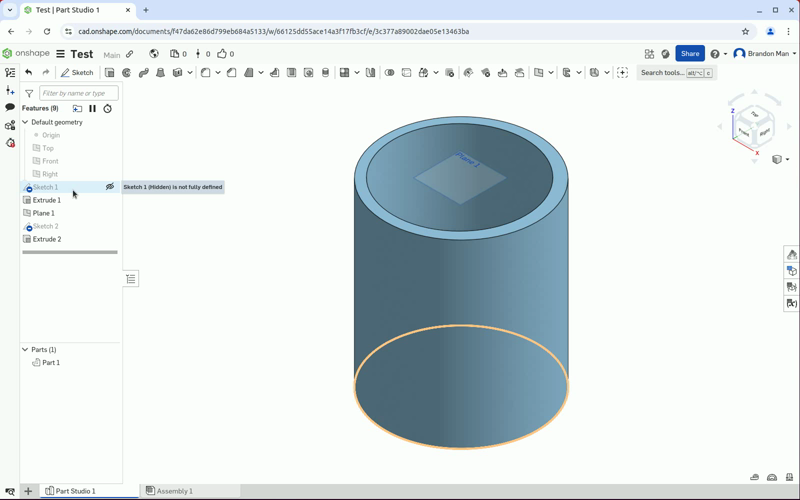
click(73, 189)